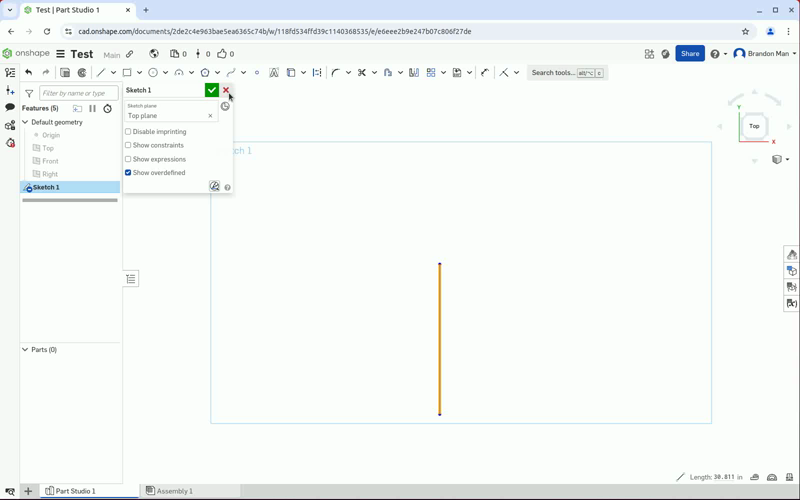
key(shift+h)
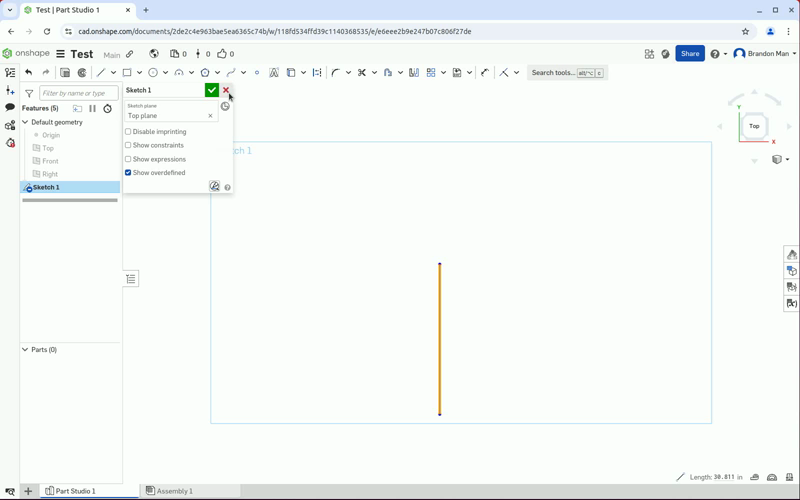
key(shift+s)
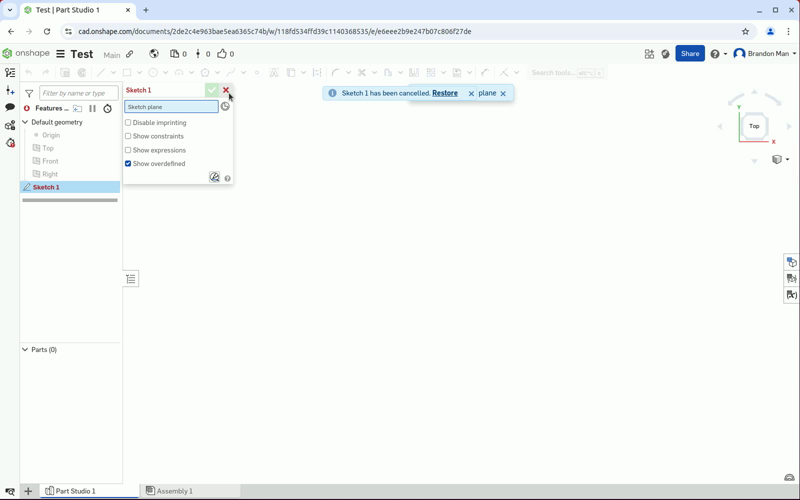
mouse_move(73, 150)
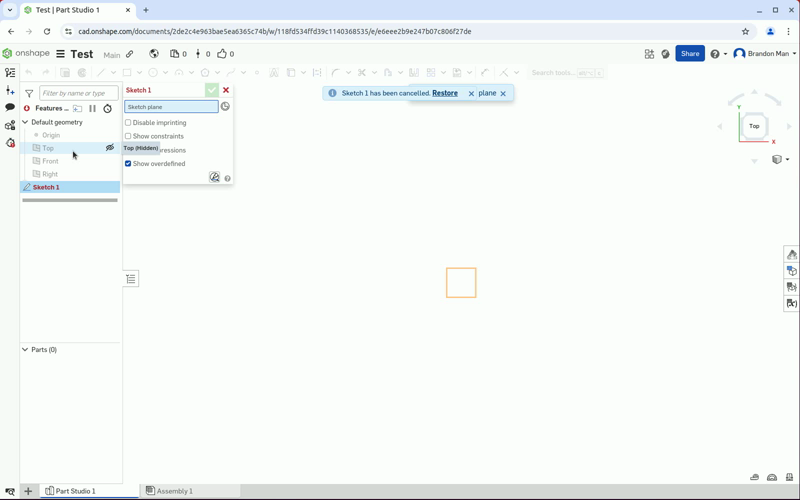
click(73, 150)
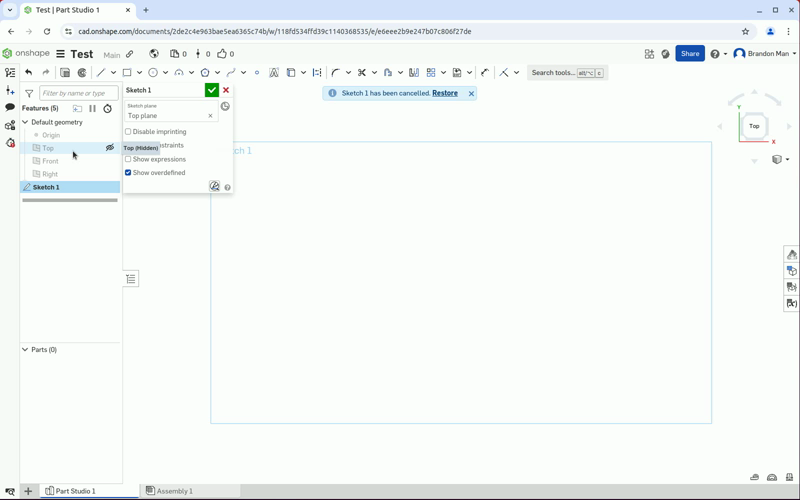
mouse_move(73, 352)
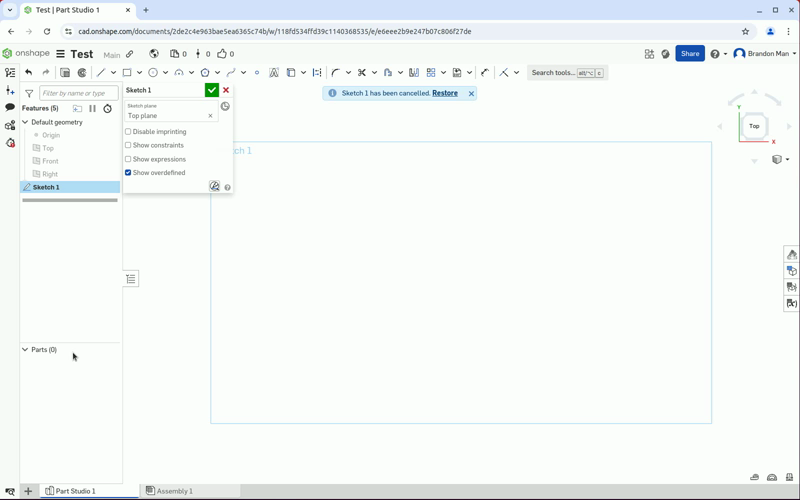
key(y)
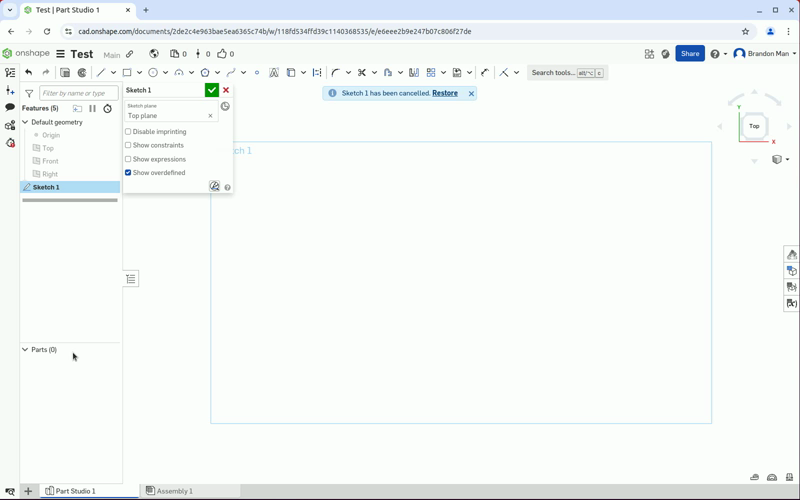
key(c)
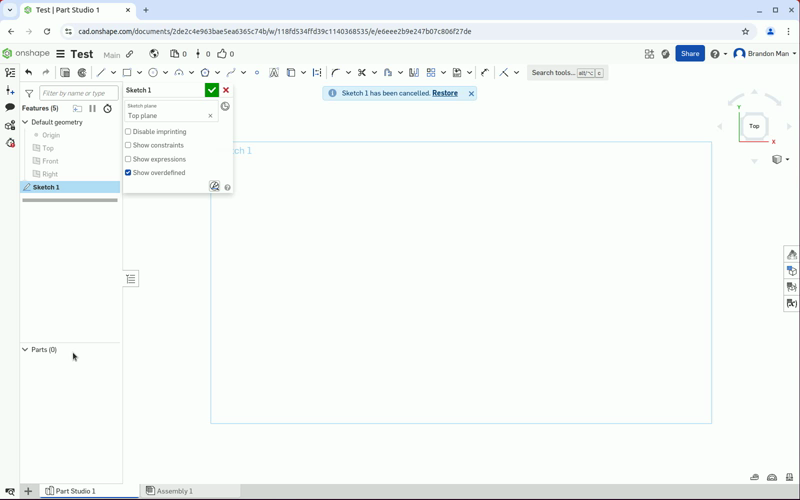
key_down(shift)
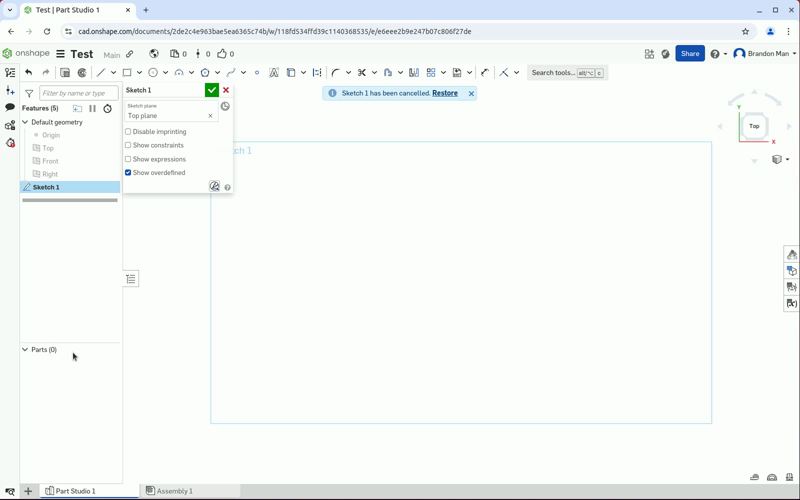
mouse_move(461, 282)
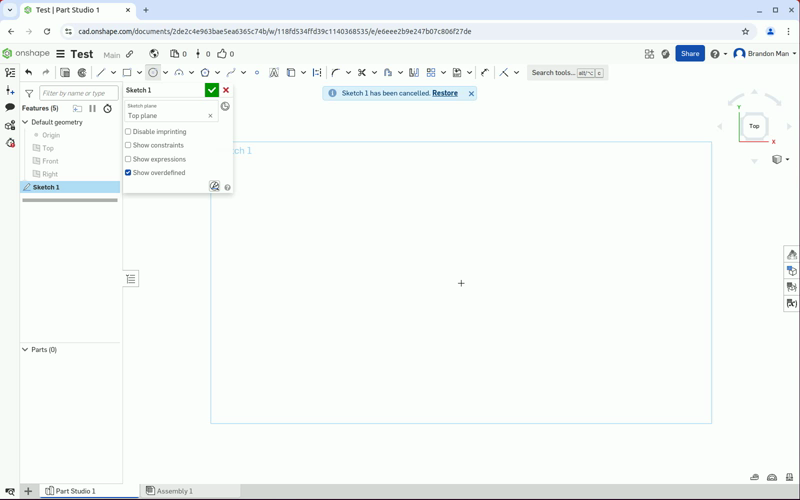
click(461, 282)
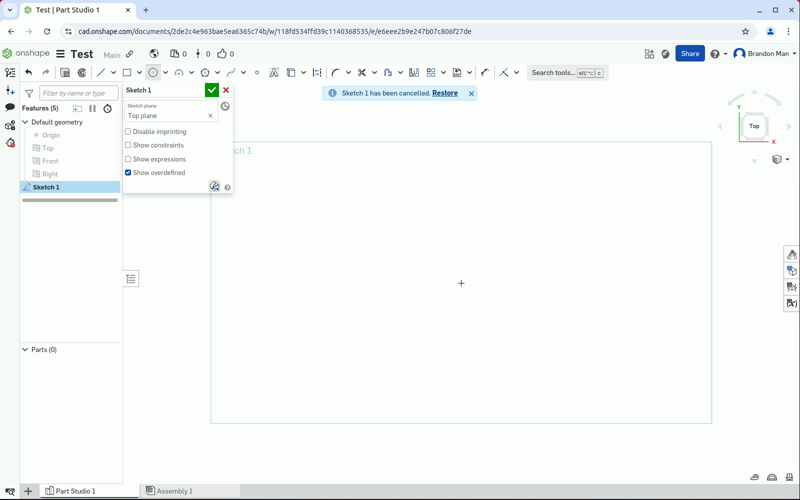
key_up(shift)
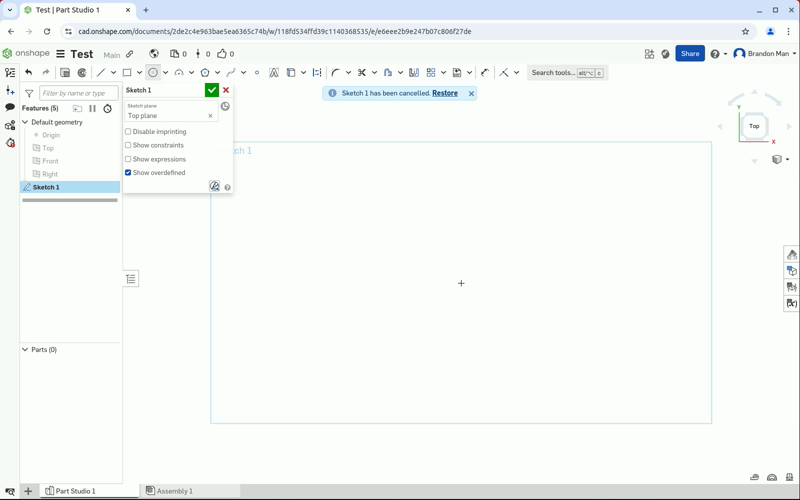
mouse_move(476, 282)
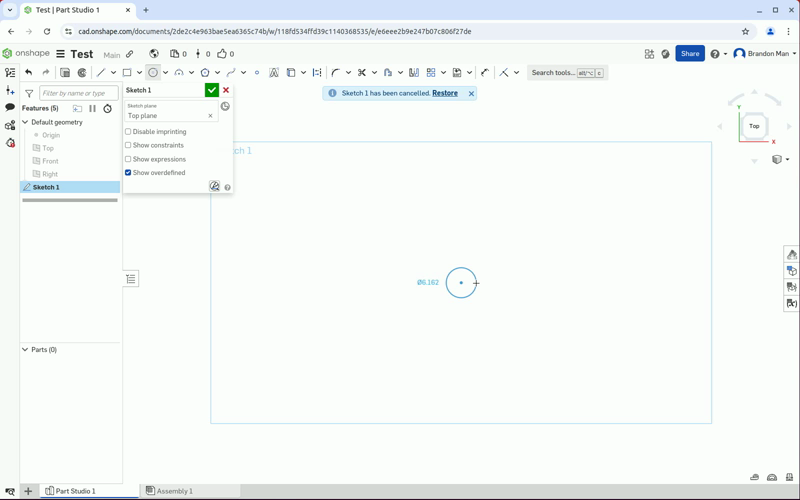
click(476, 282)
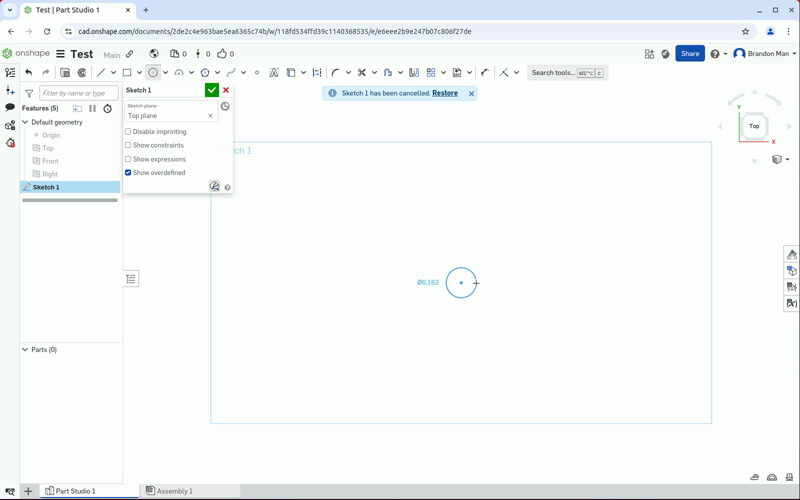
key(esc)
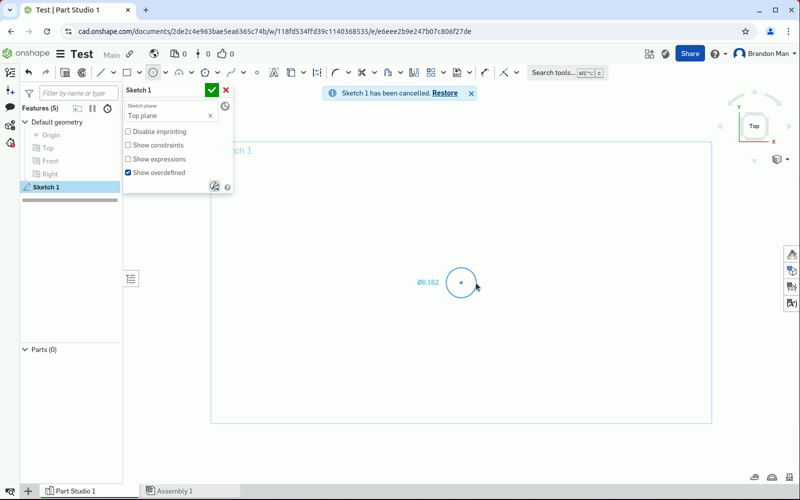
mouse_move(453, 285)
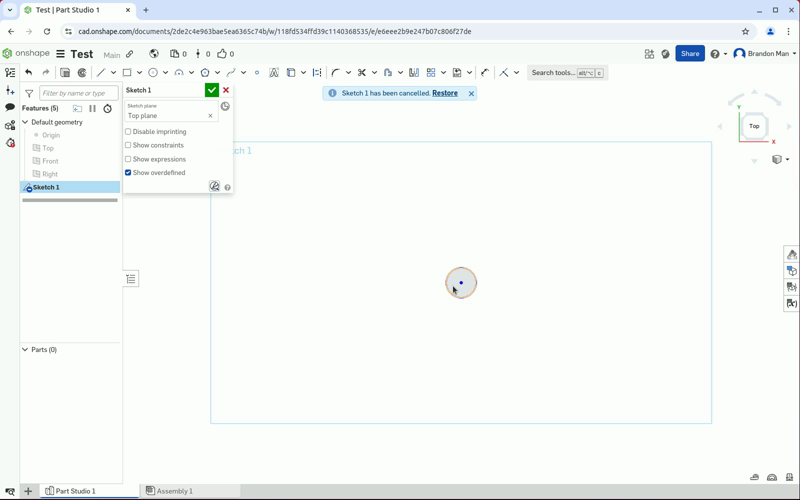
scroll(6)
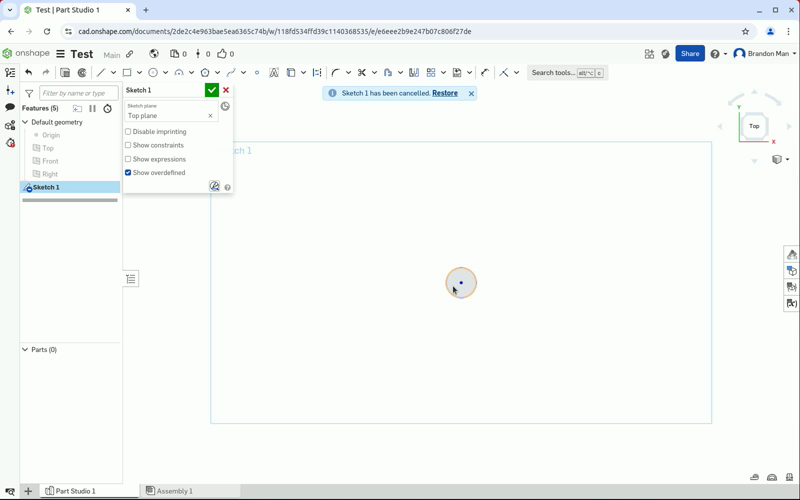
scroll(6)
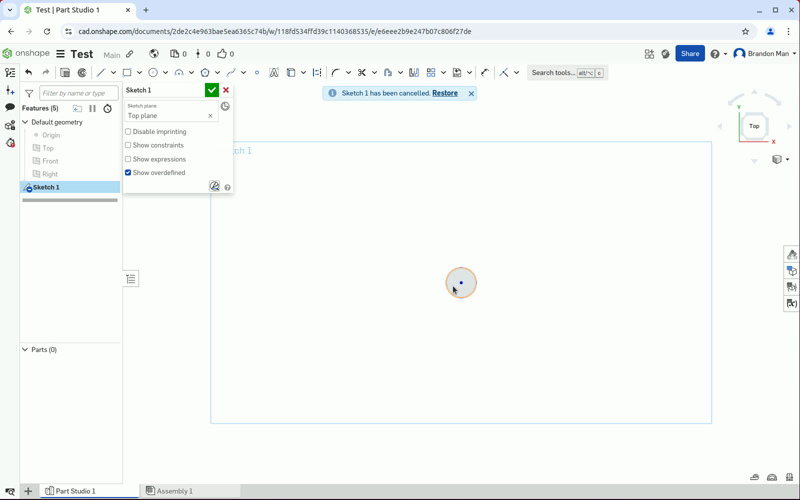
scroll(6)
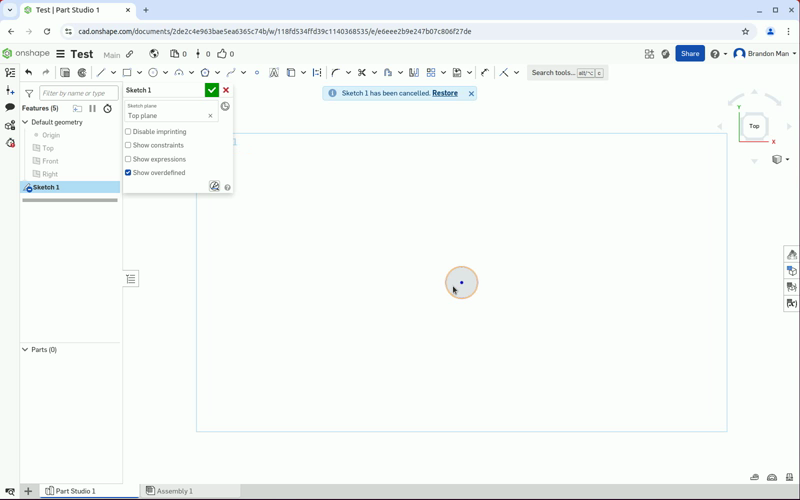
scroll(6)
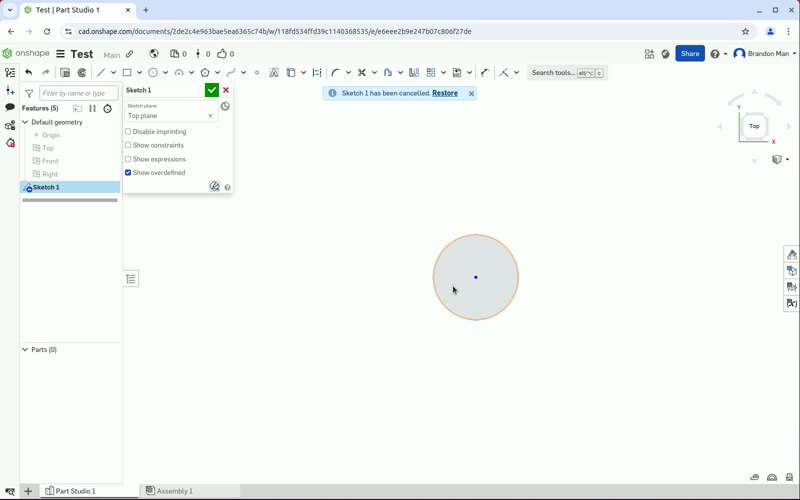
scroll(6)
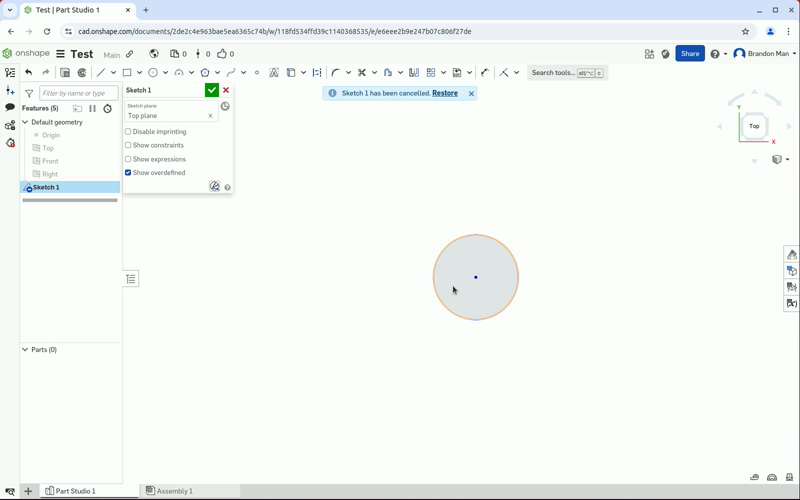
scroll(6)
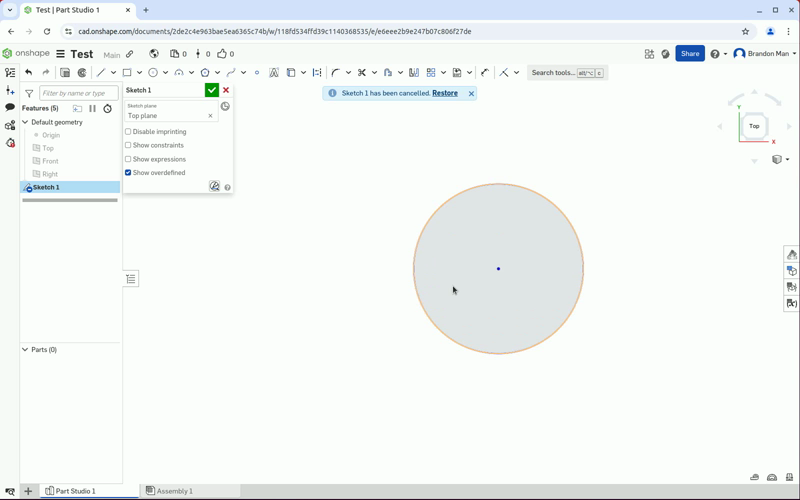
scroll(6)
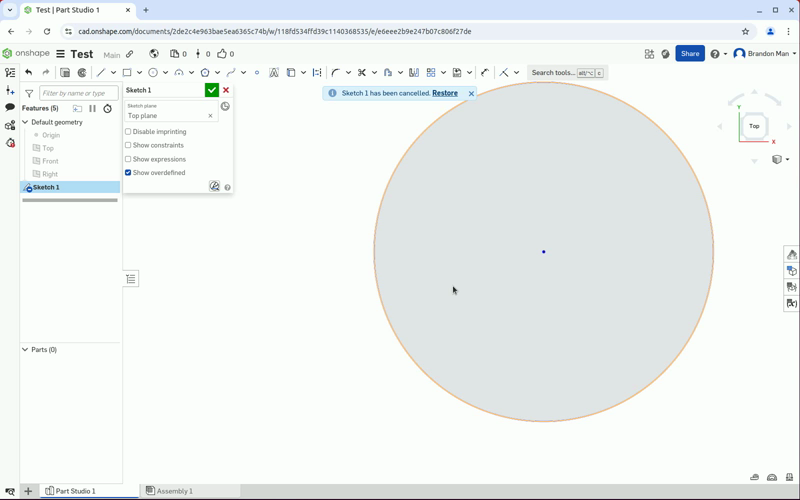
click(453, 285)
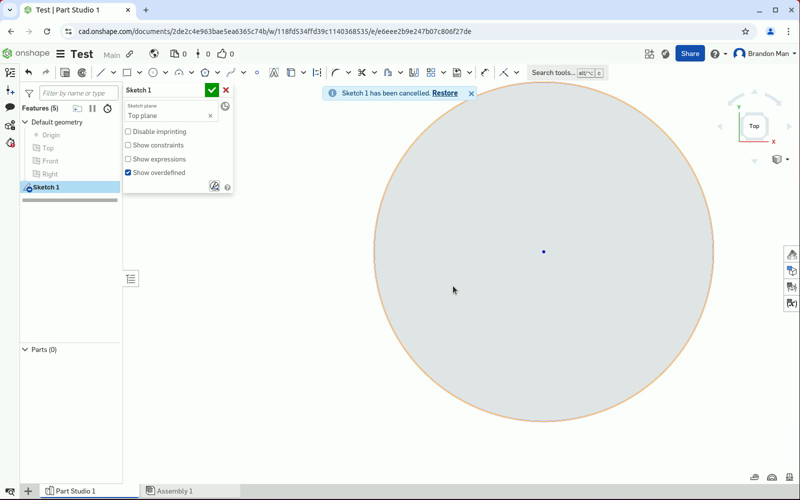
scroll(-6)
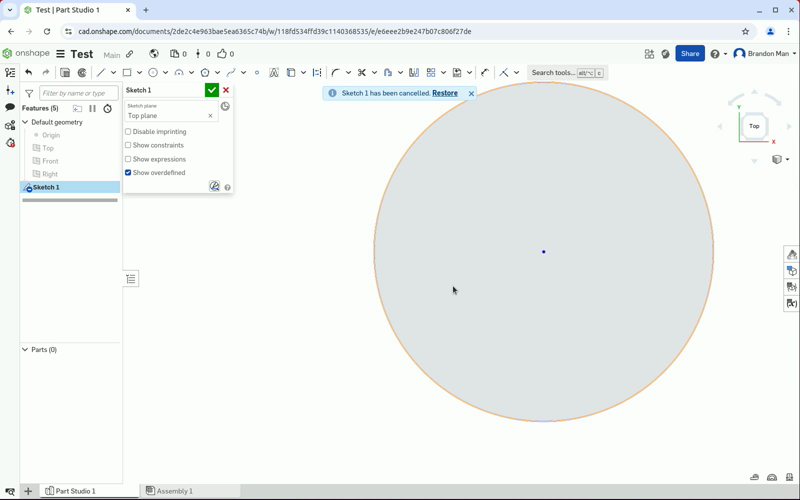
scroll(-6)
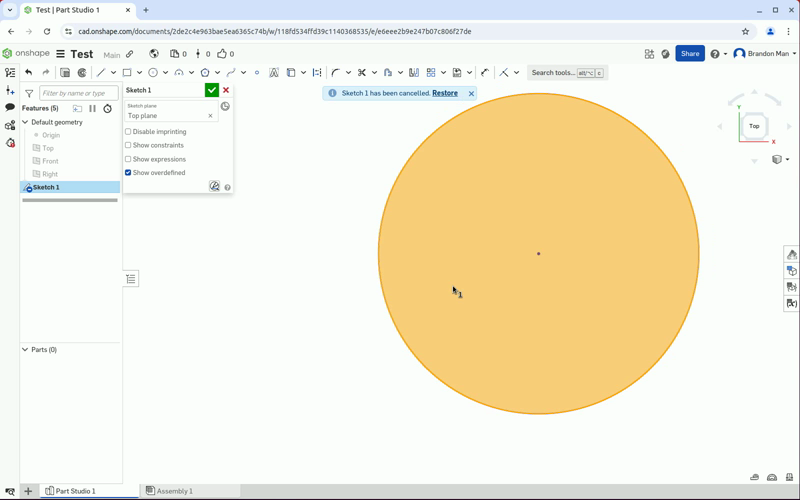
scroll(-6)
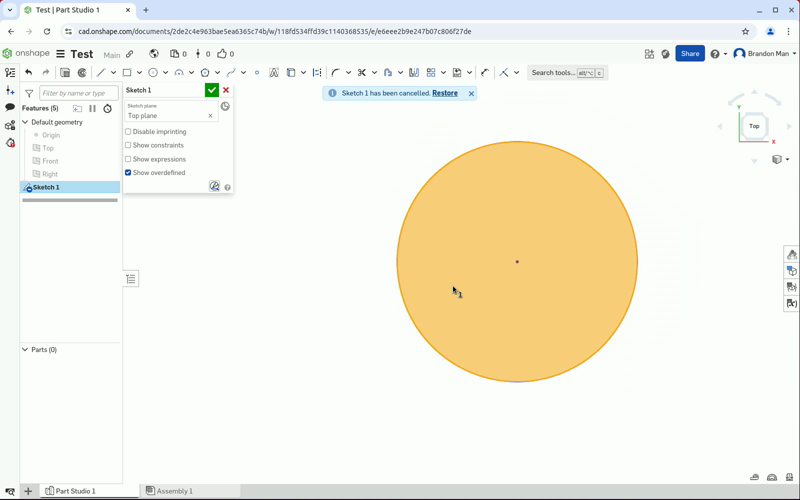
scroll(-6)
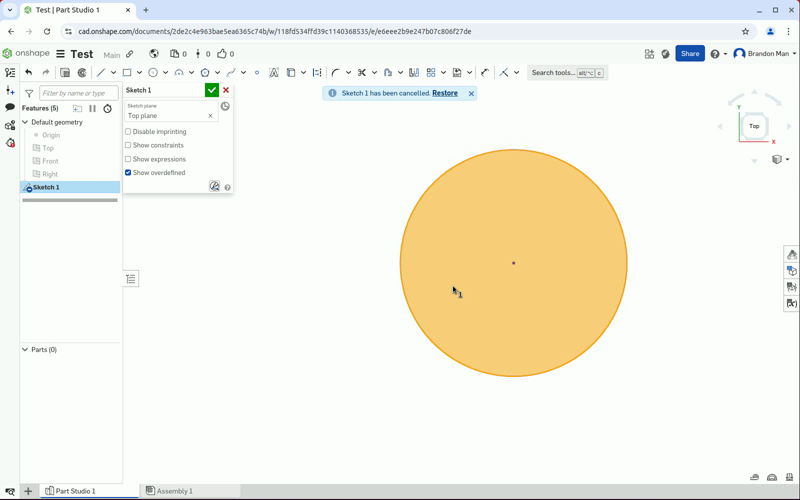
scroll(-6)
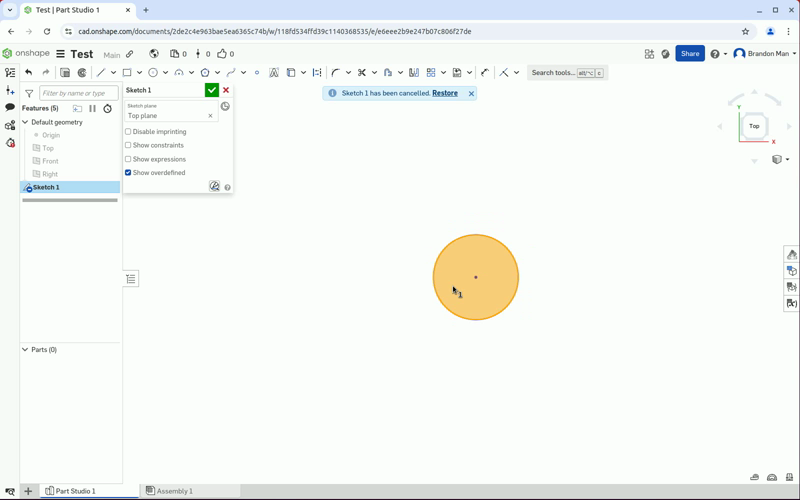
scroll(-6)
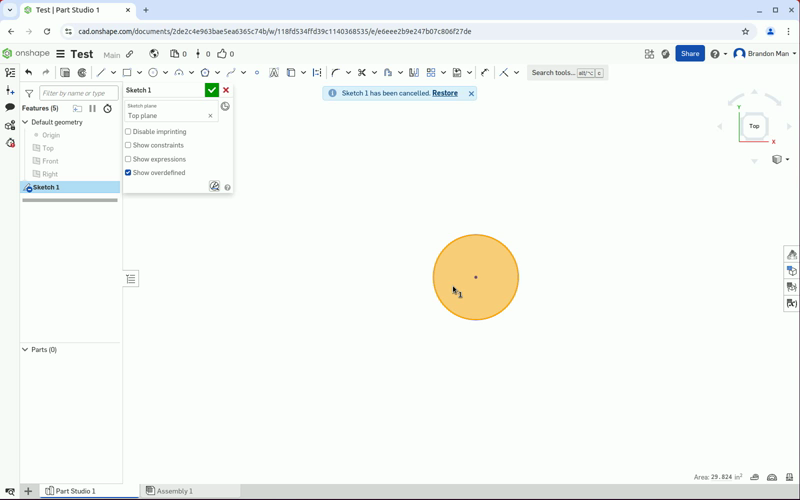
scroll(-6)
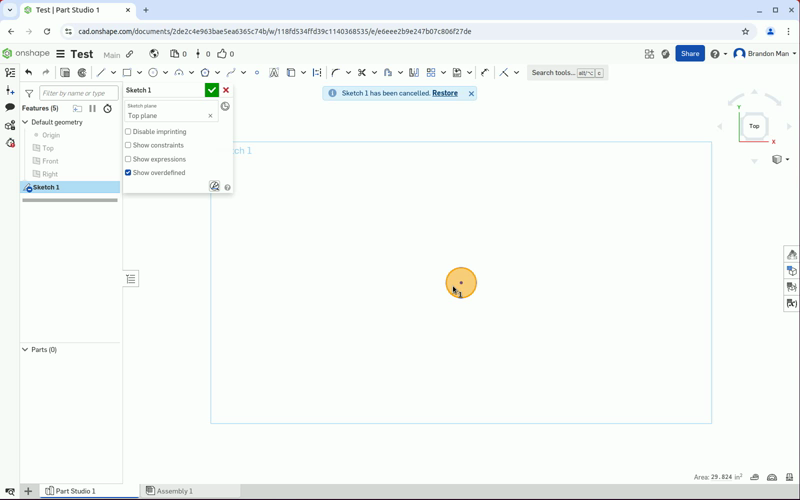
mouse_move(73, 352)
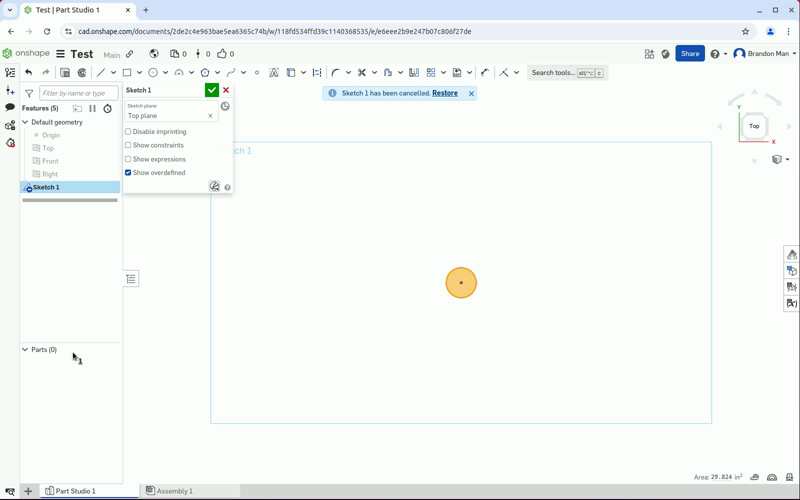
key(shift+y)
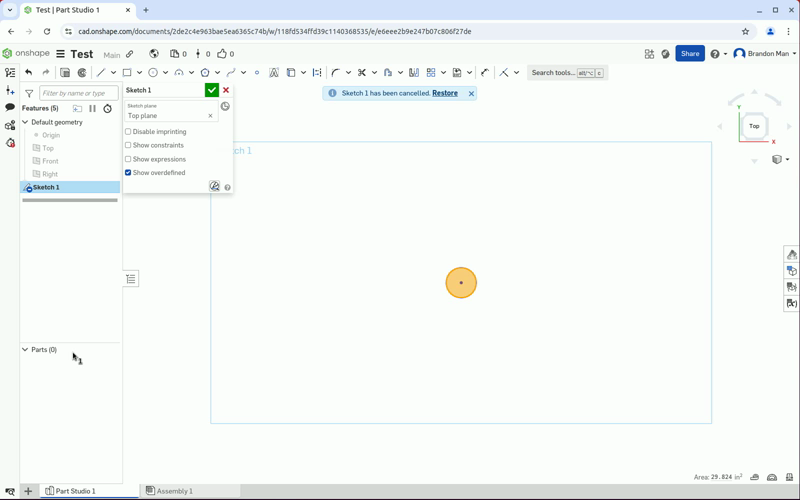
key(shift+e)
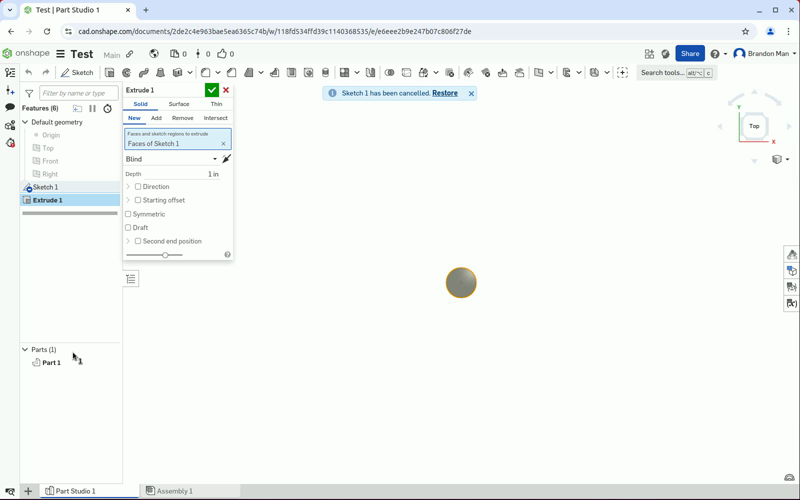
mouse_move(143, 106)
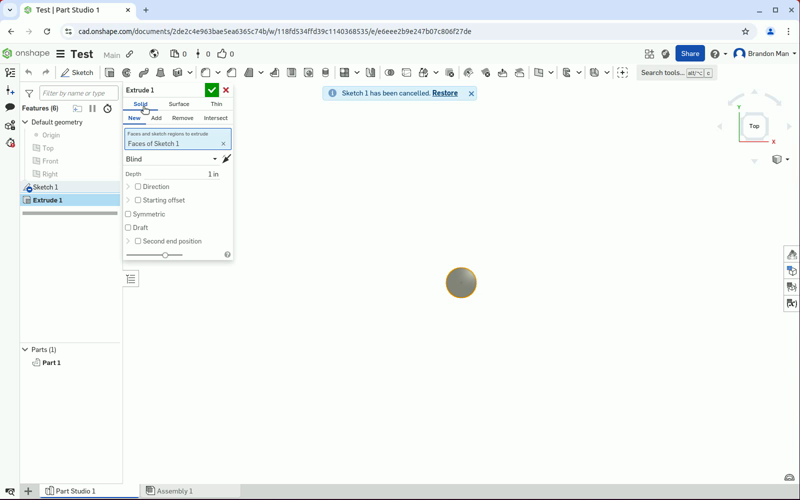
click(143, 106)
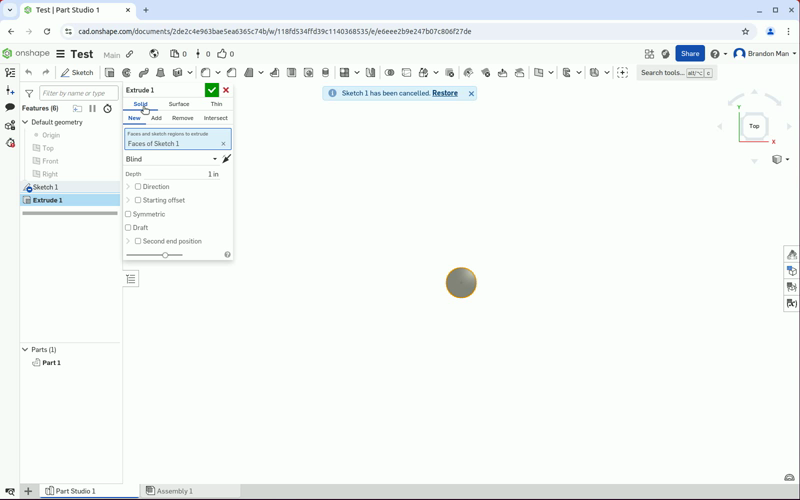
mouse_move(137, 120)
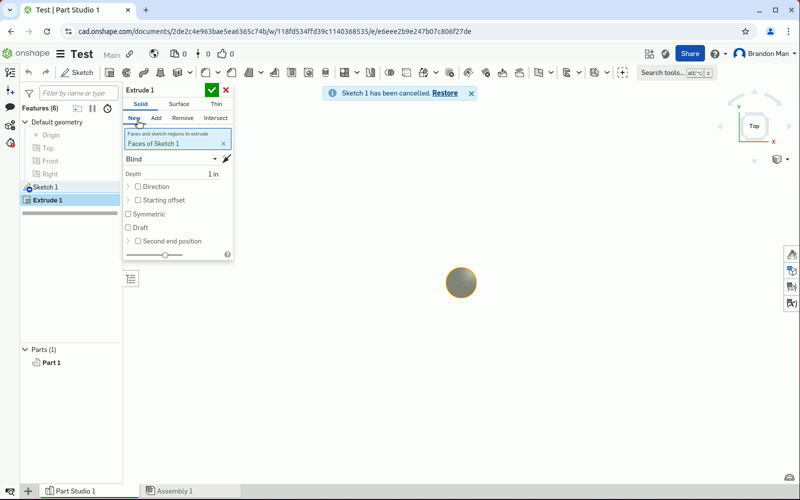
click(137, 120)
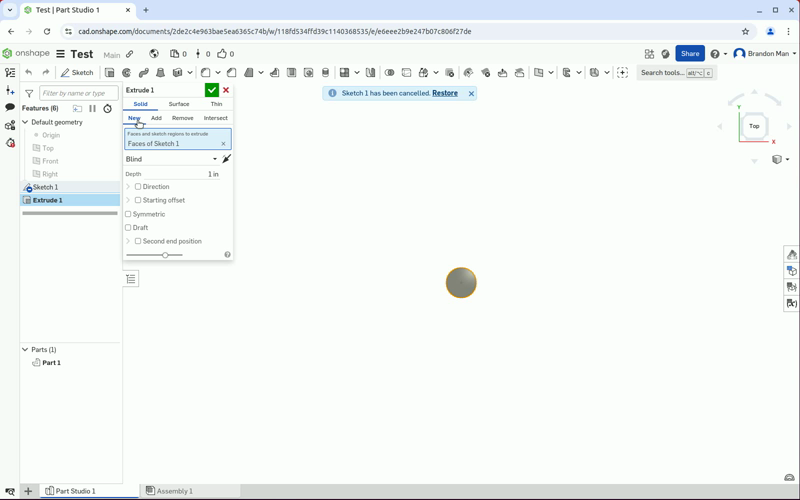
key(tab, 4)
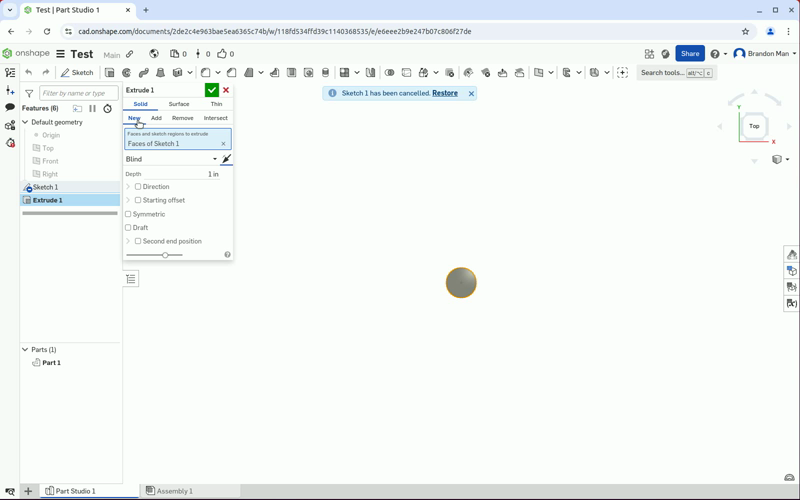
text(23.108)
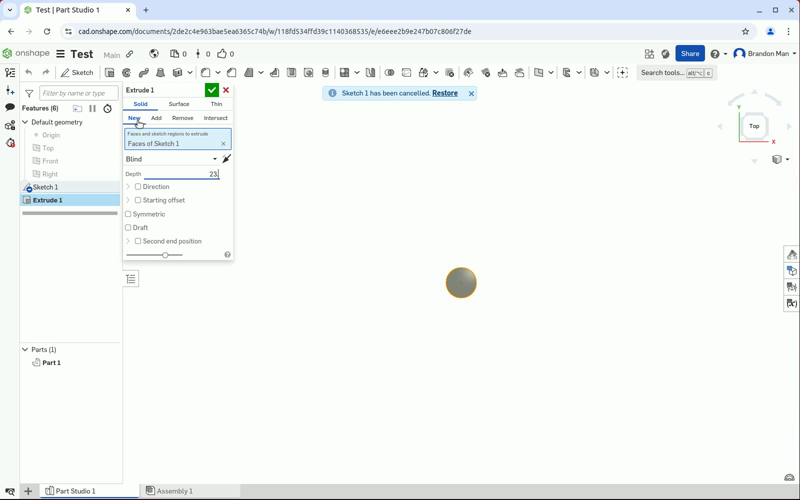
key(enter)
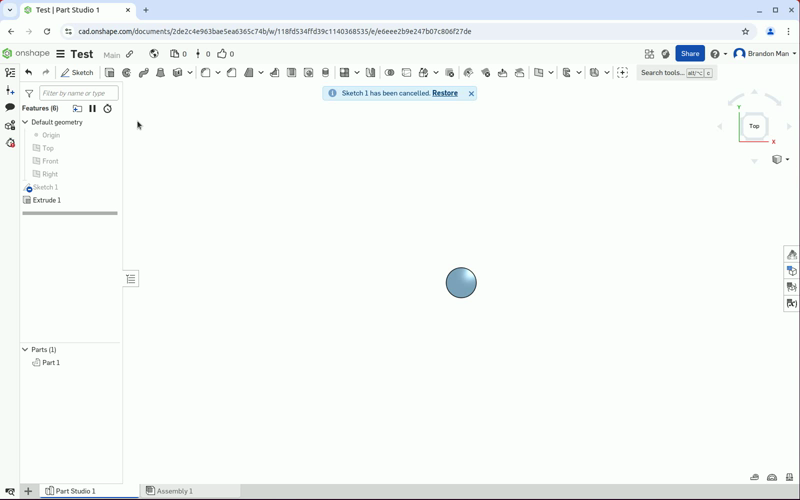
key(shift+h)
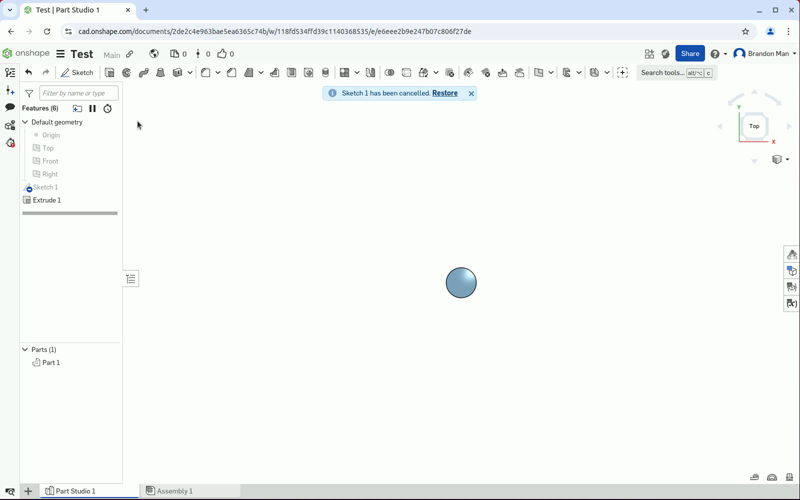
key(shift+h)
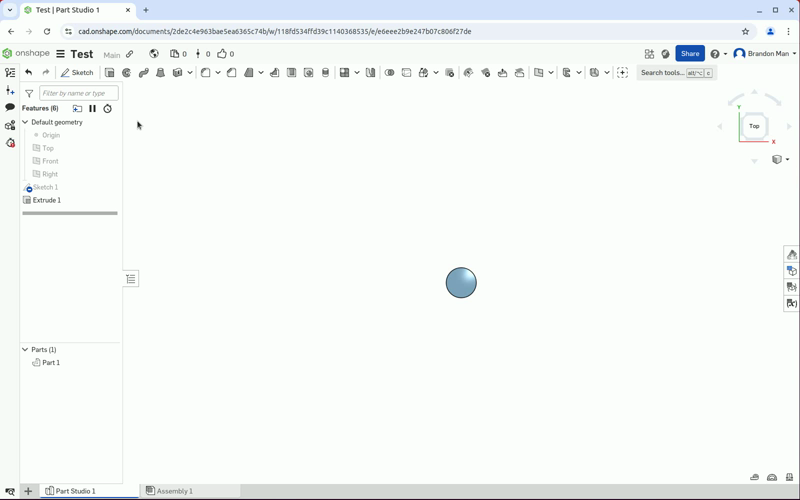
mouse_move(73, 189)
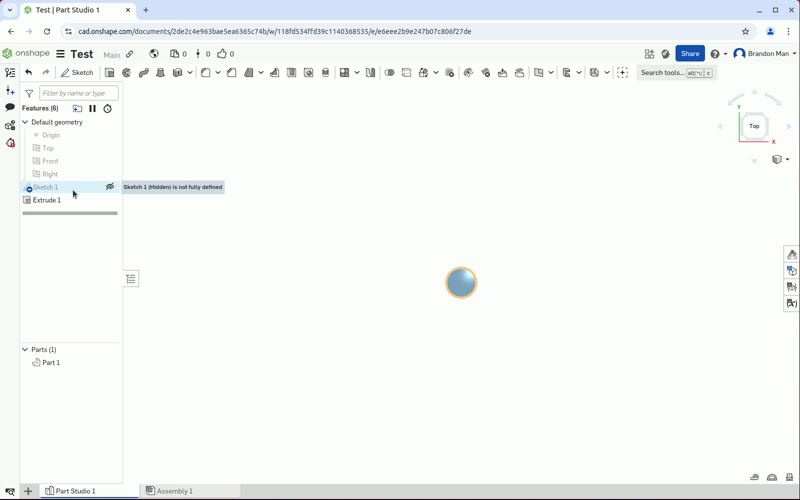
click(73, 189)
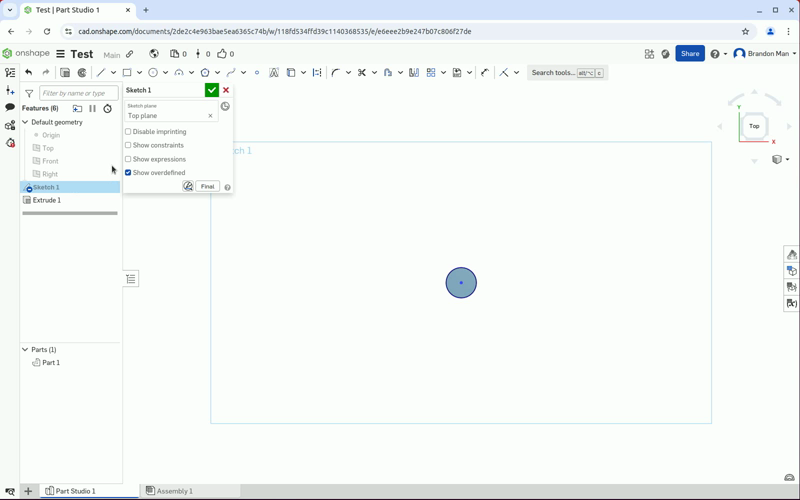
mouse_move(229, 92)
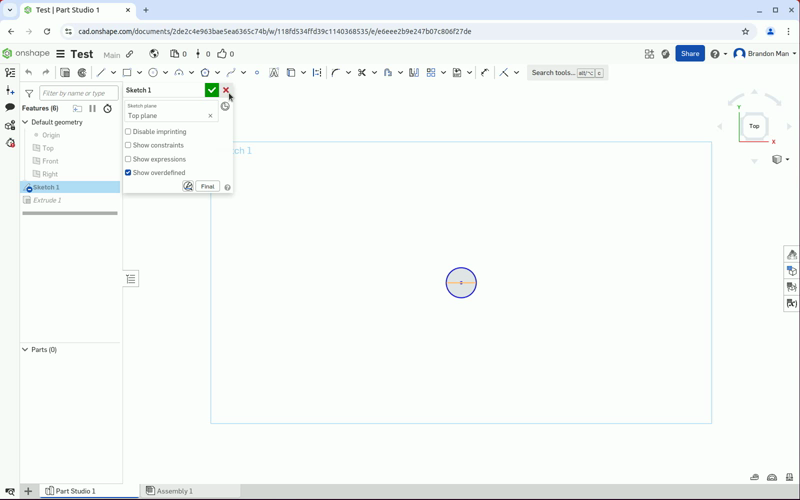
click(229, 92)
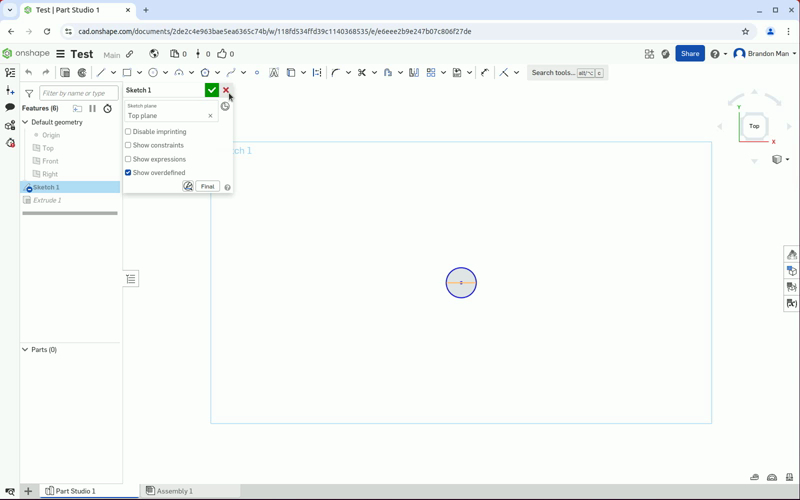
key(shift+s)
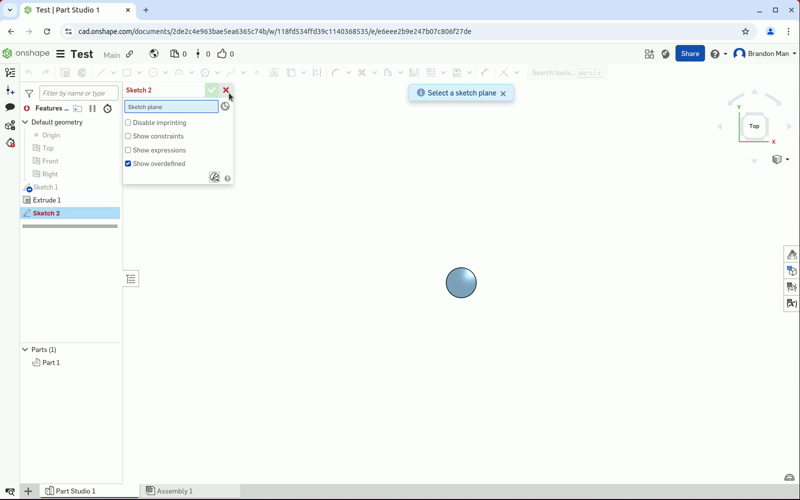
mouse_move(73, 150)
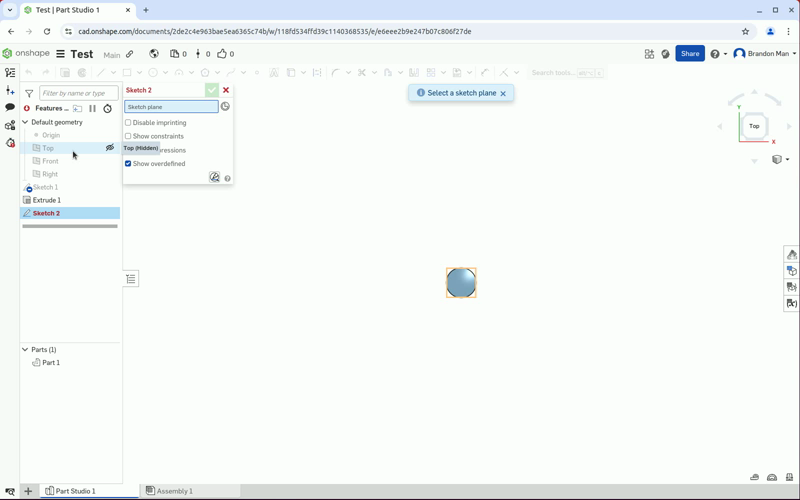
click(73, 150)
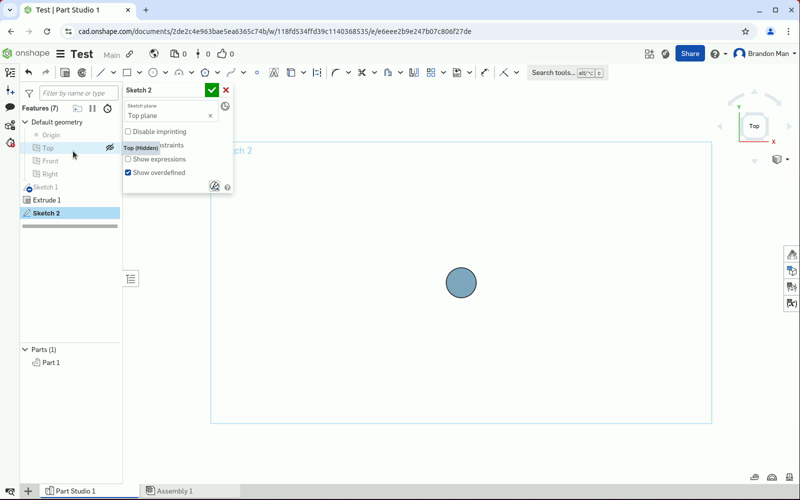
mouse_move(73, 352)
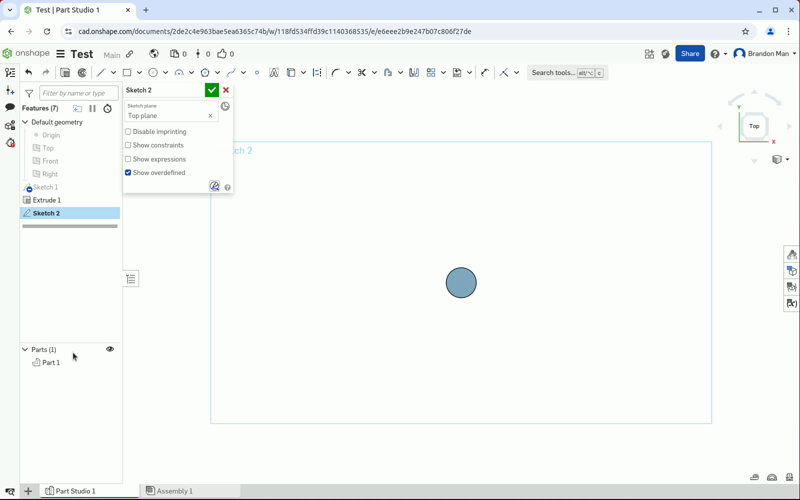
key(y)
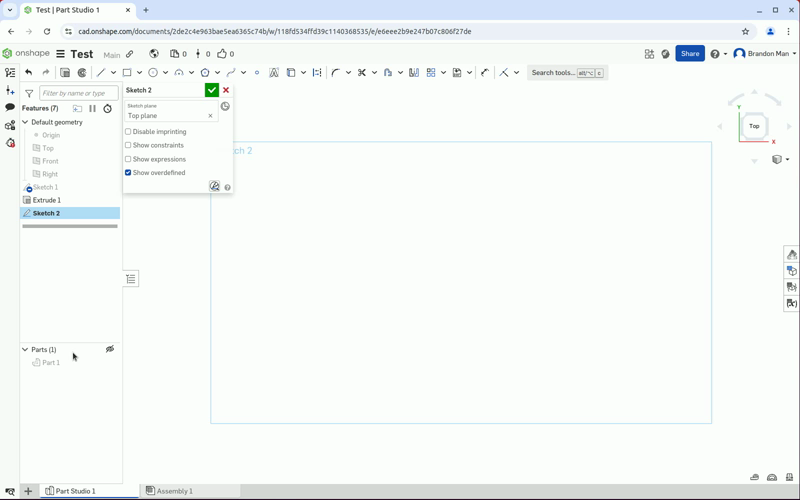
key(c)
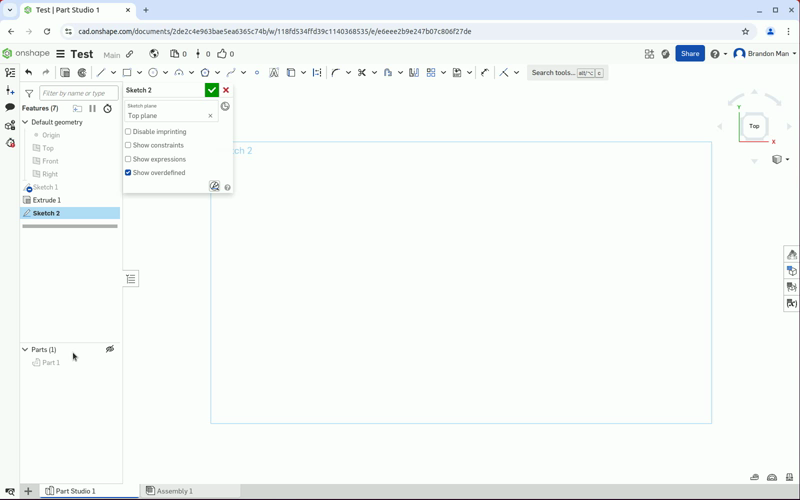
key_down(shift)
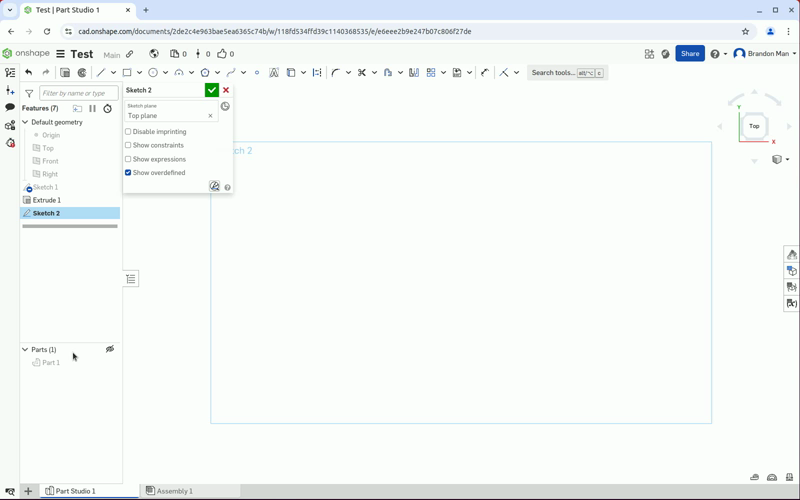
mouse_move(461, 282)
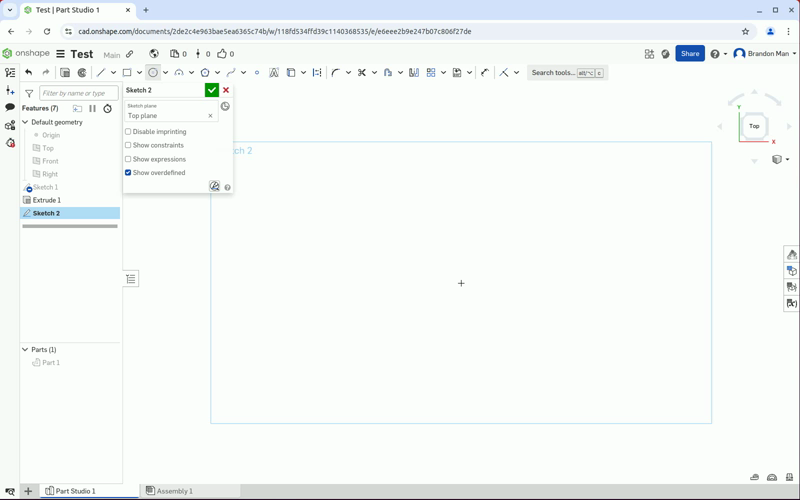
click(461, 282)
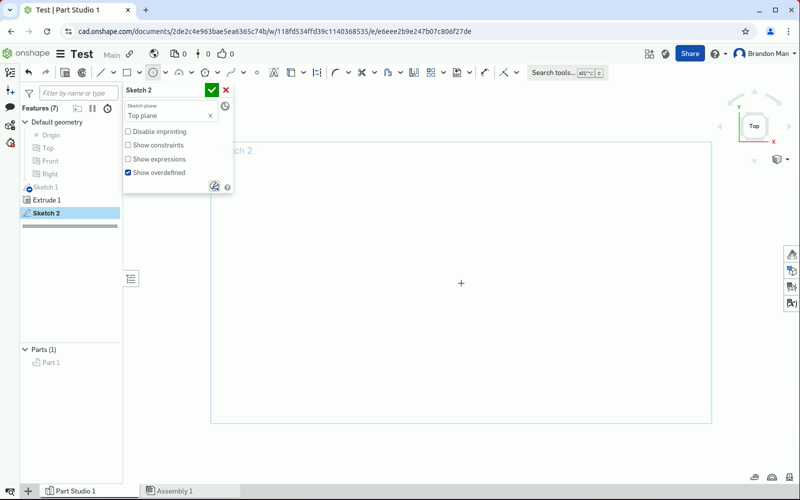
key_up(shift)
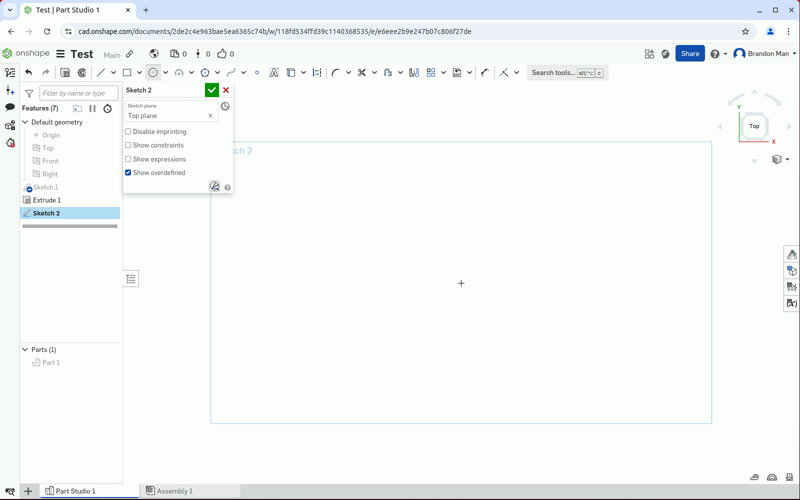
mouse_move(490, 282)
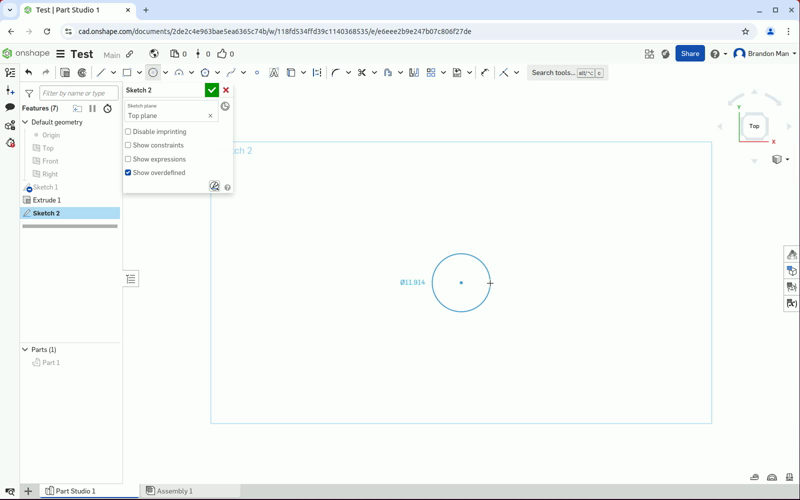
click(490, 282)
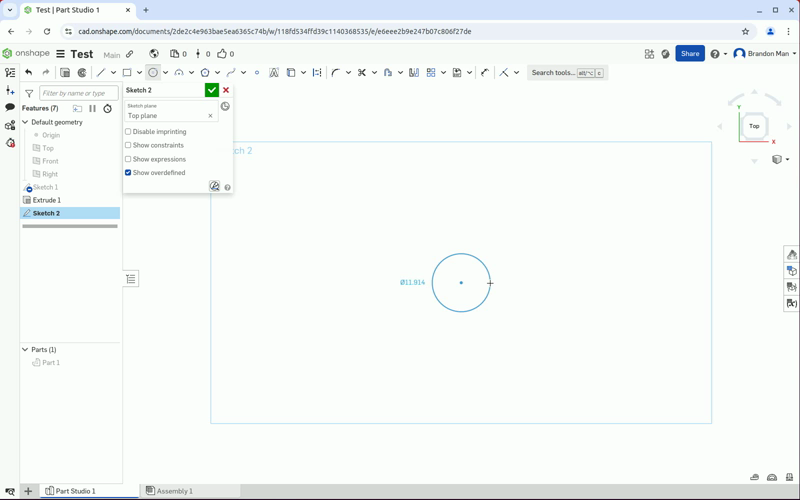
key(esc)
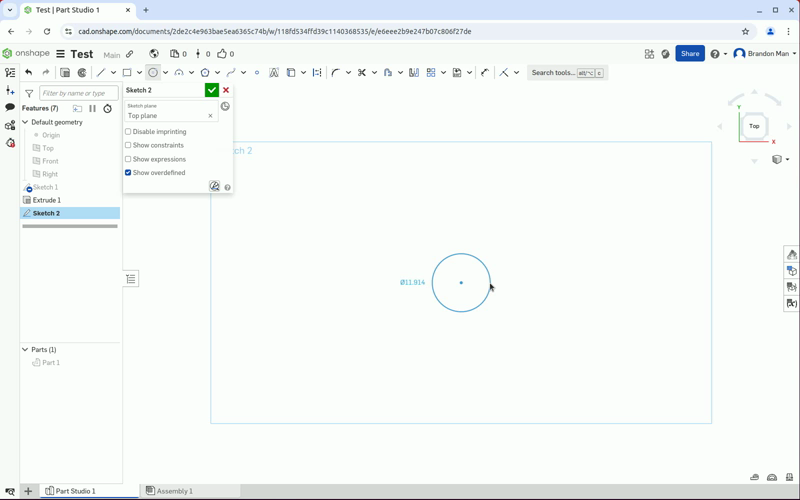
mouse_move(449, 298)
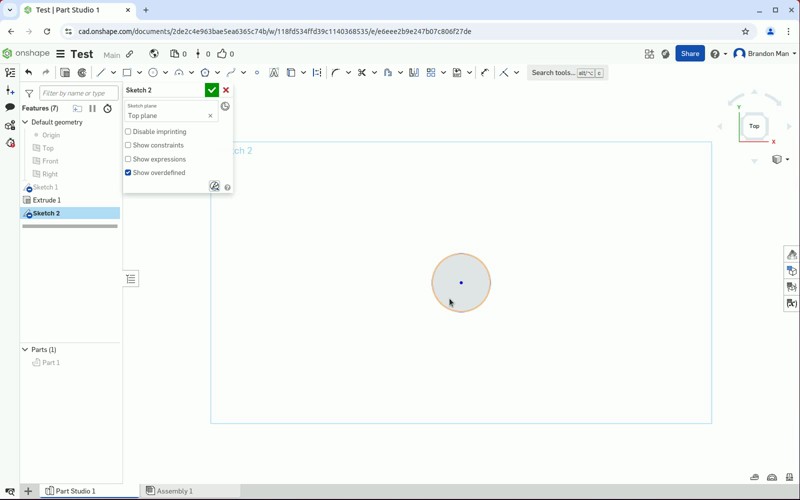
click(449, 298)
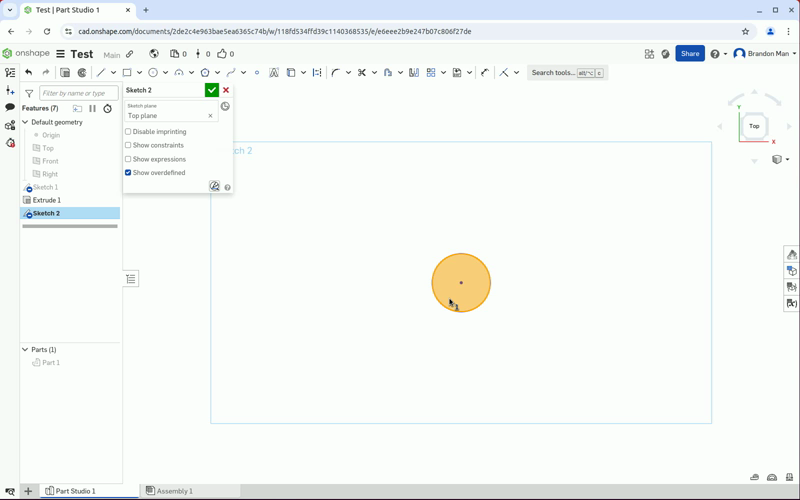
mouse_move(73, 352)
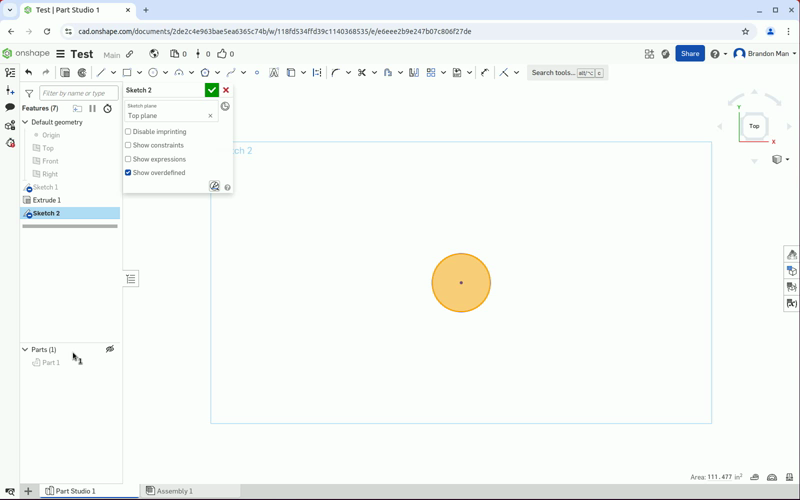
key(shift+y)
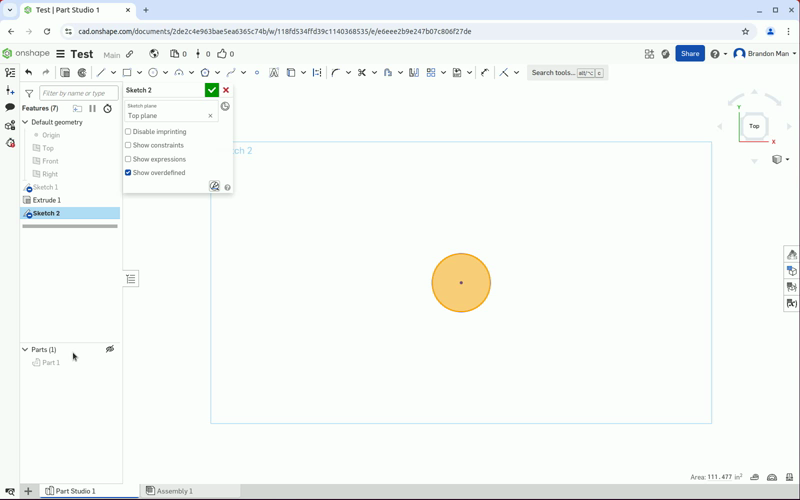
key(shift+e)
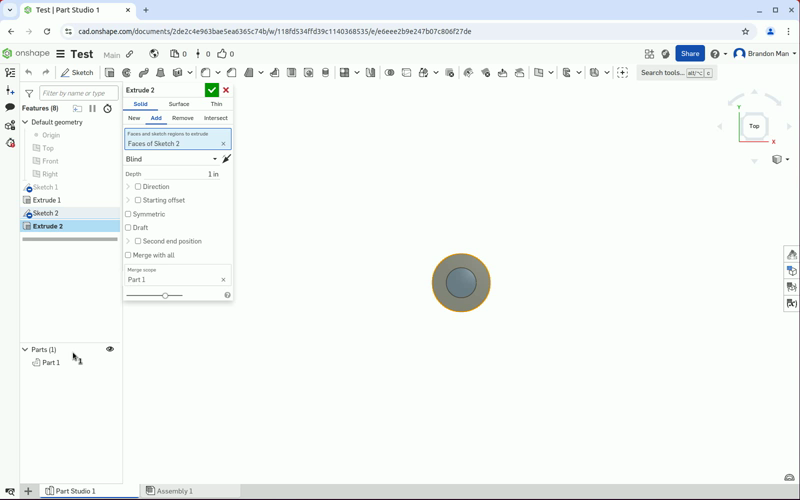
mouse_move(143, 106)
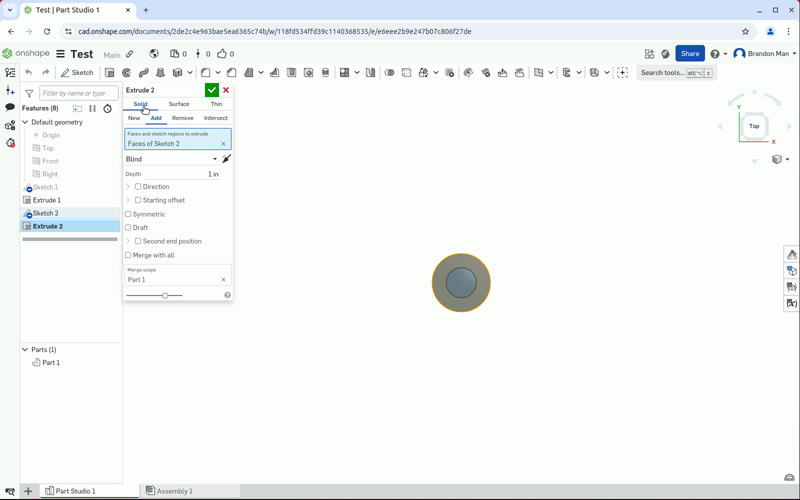
click(143, 106)
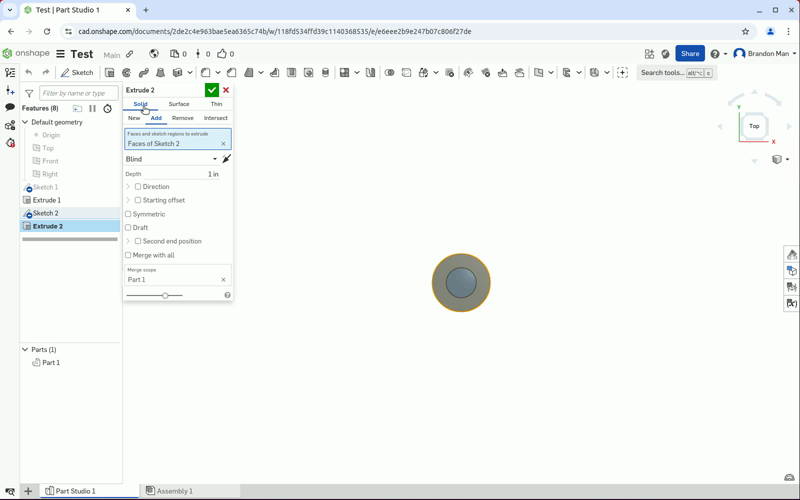
mouse_move(137, 120)
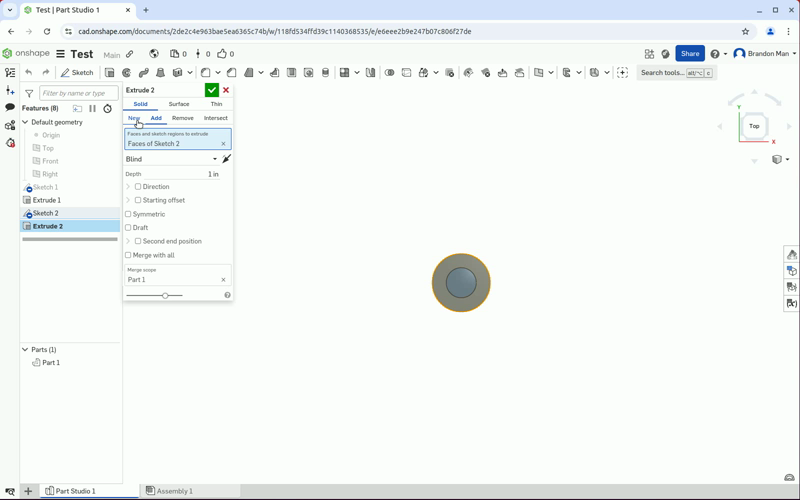
click(137, 120)
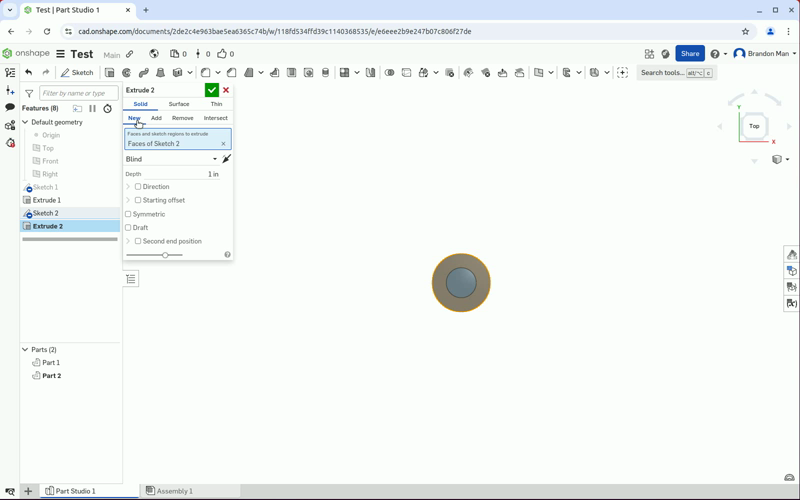
key(tab, 4)
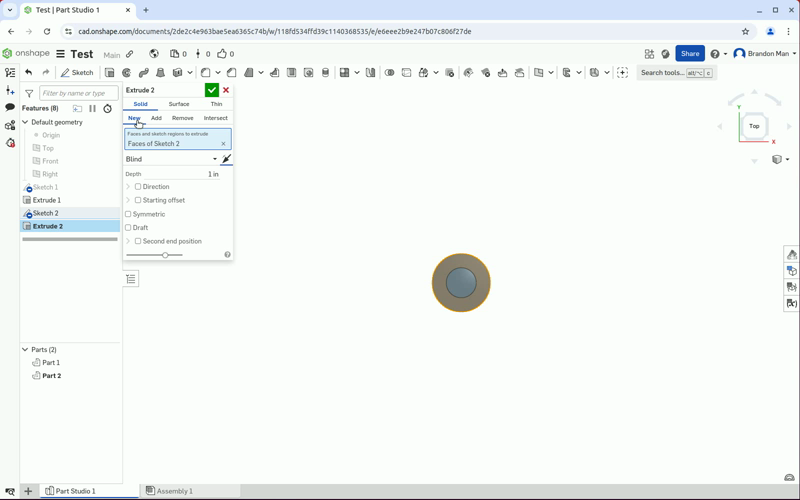
text(-2.889)
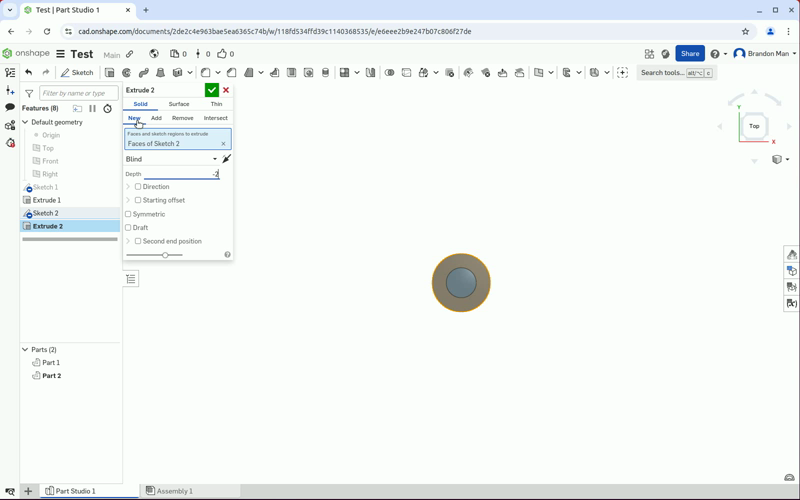
key(enter)
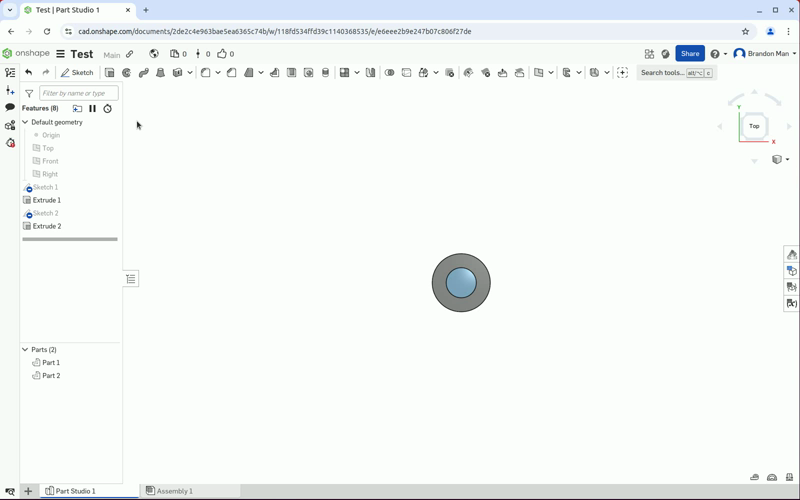
key(shift+h)
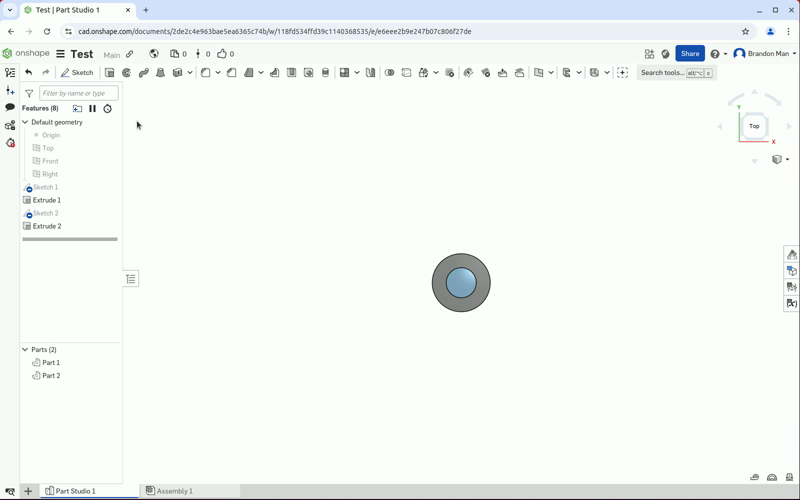
key(shift+h)
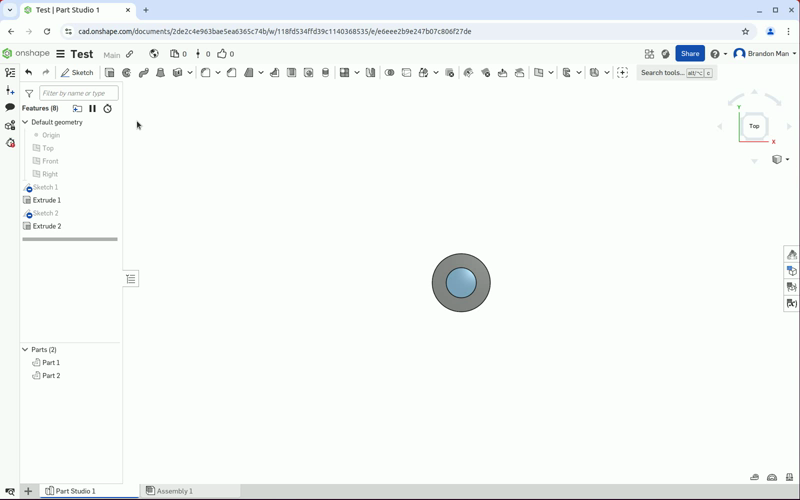
key(shift+7)
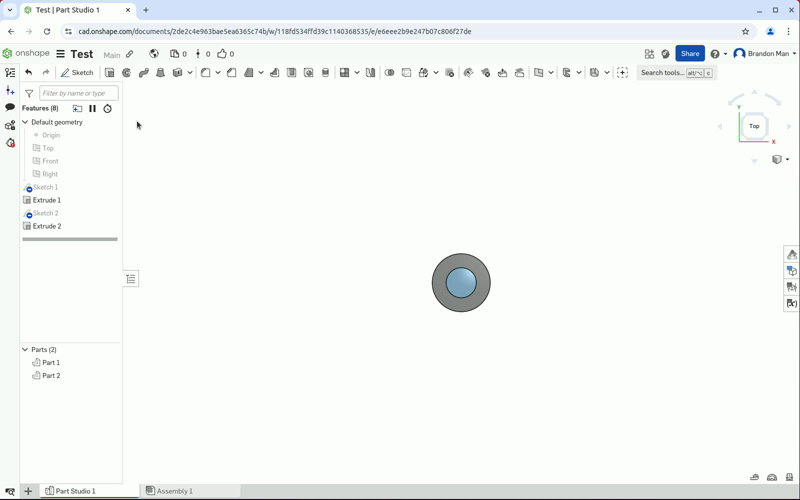
key(up, 3)
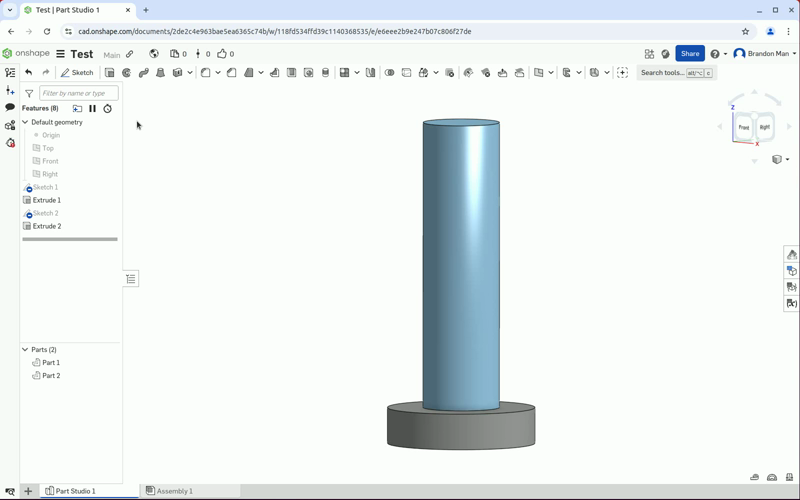
key(left, 3)
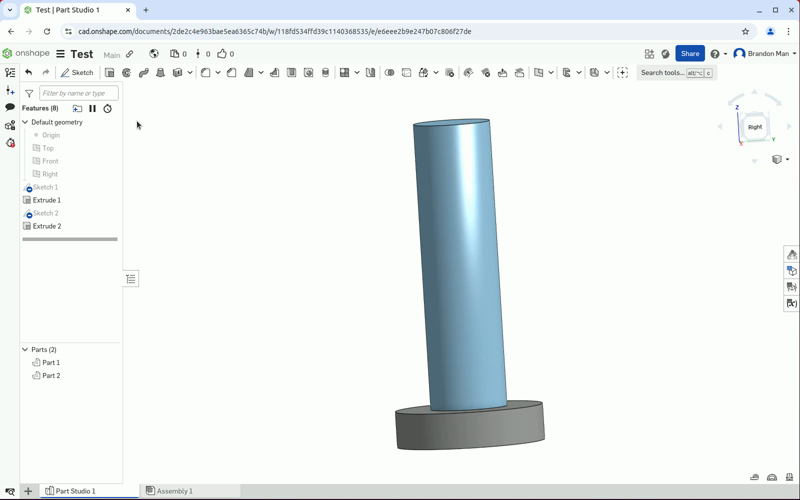
key(right, 3)
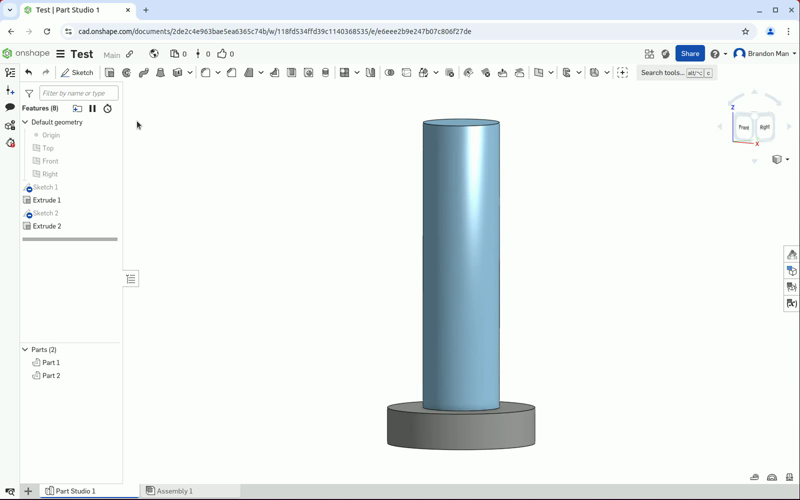
key(down, 3)
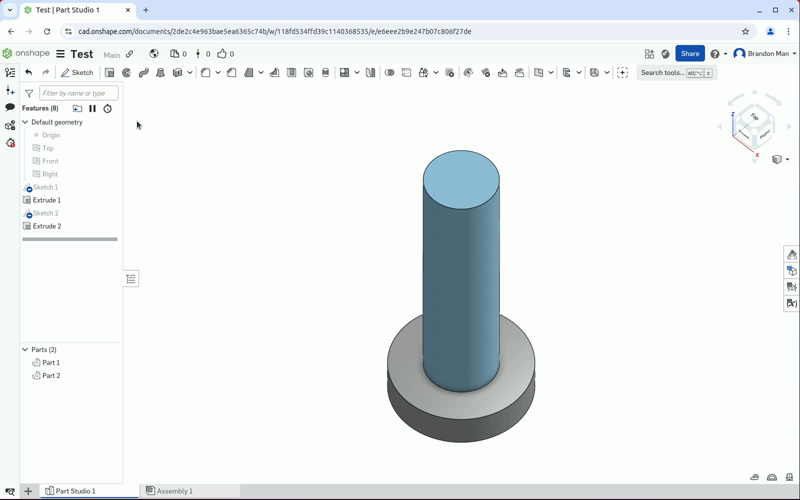
mouse_move(73, 189)
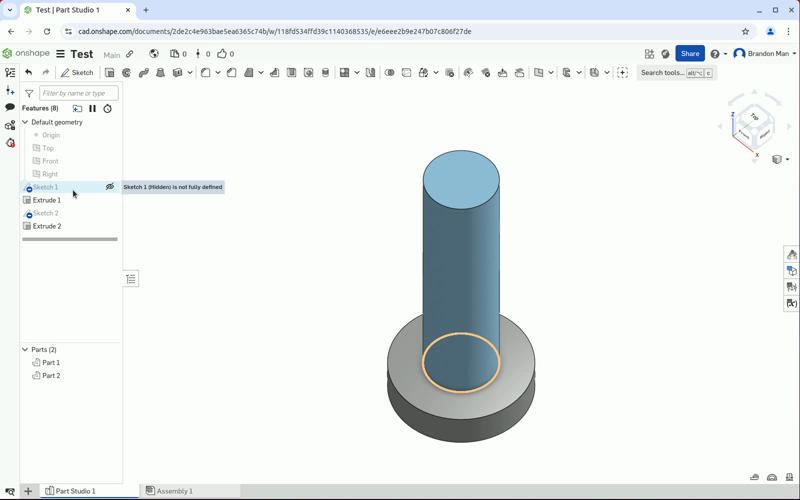
click(73, 189)